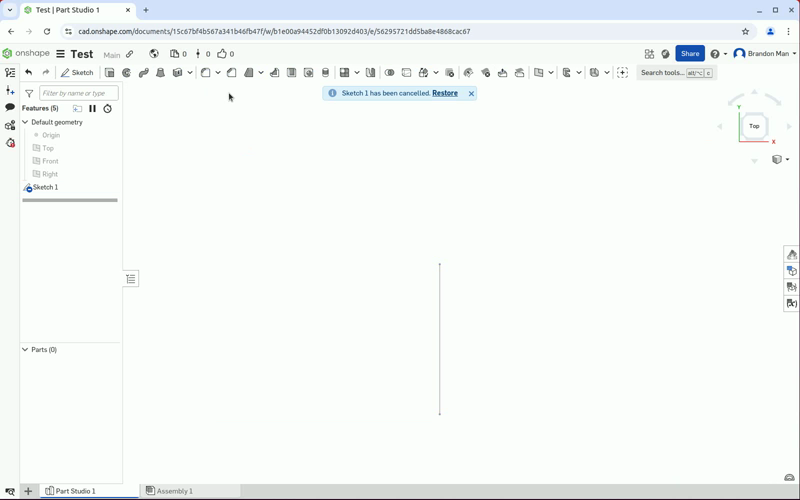
key(shift+h)
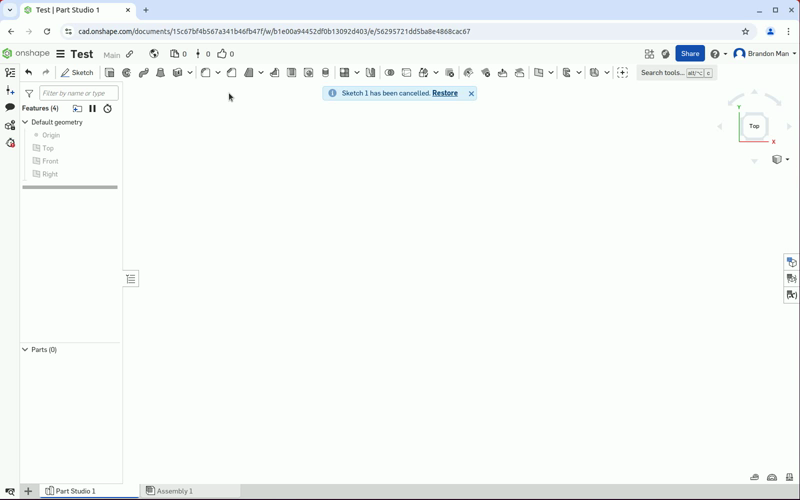
mouse_move(73, 352)
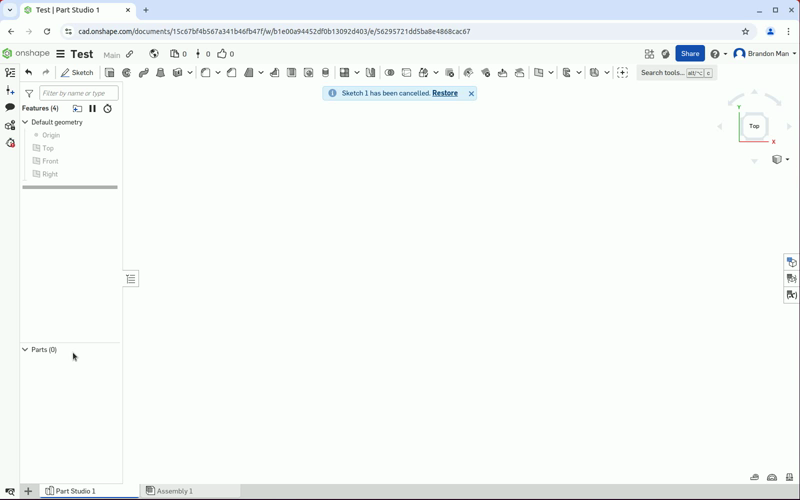
key(y)
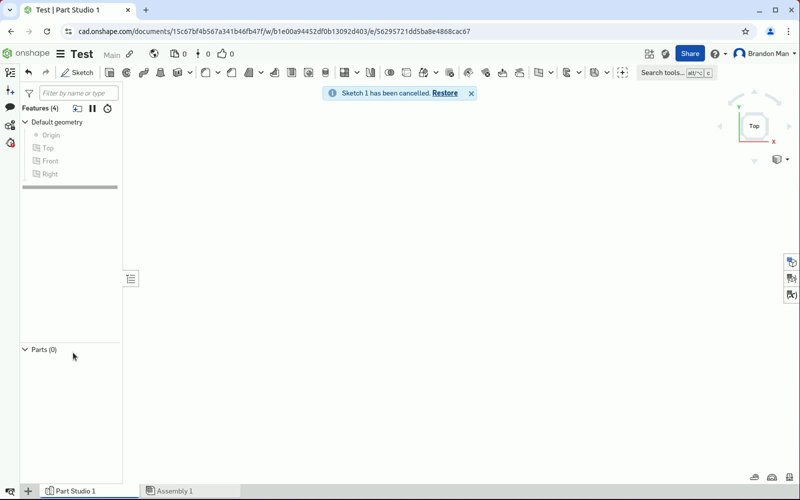
key(shift+p)
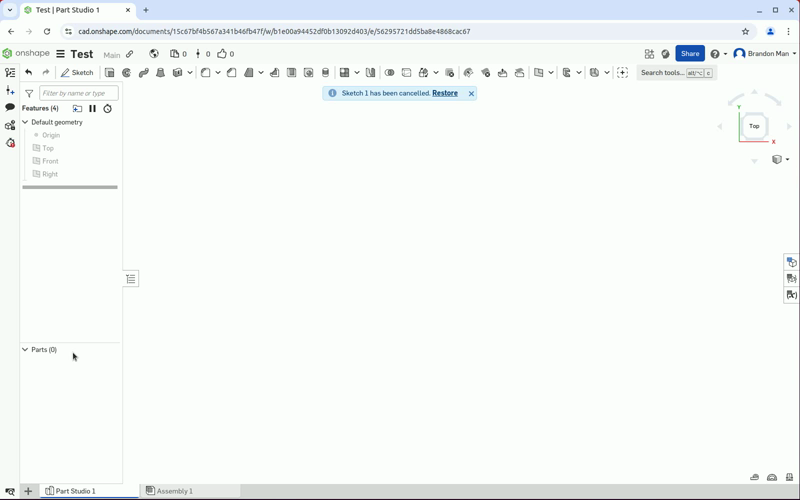
key(space)
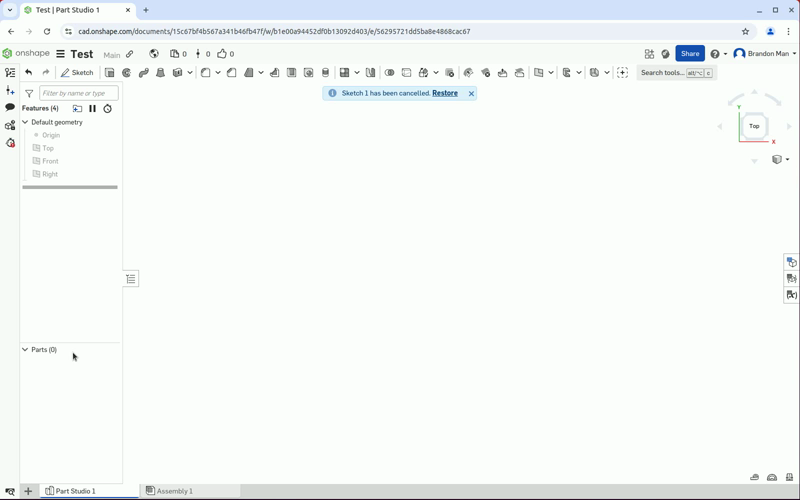
key_down(shift)
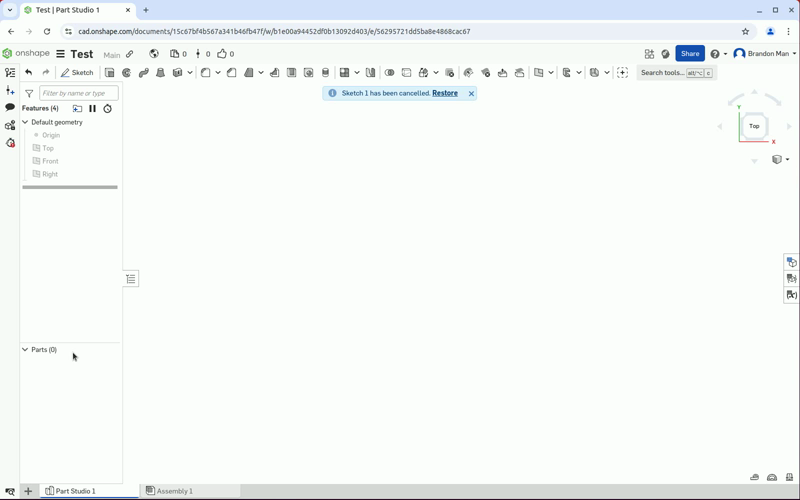
key(up)
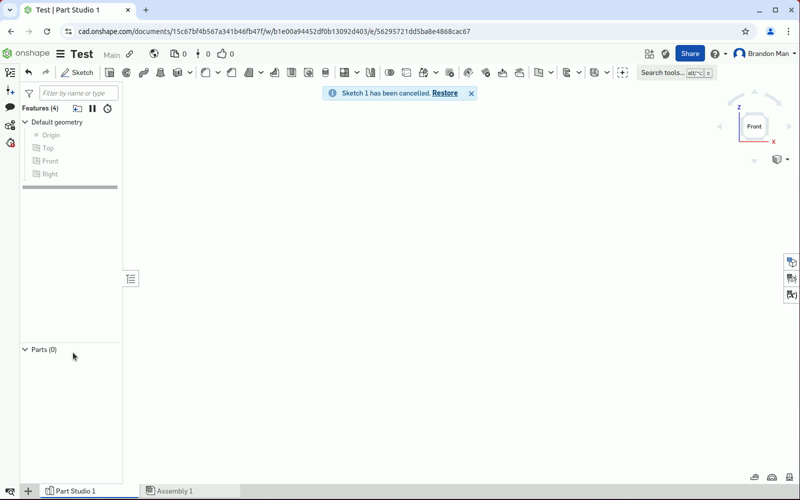
key_up(shift)
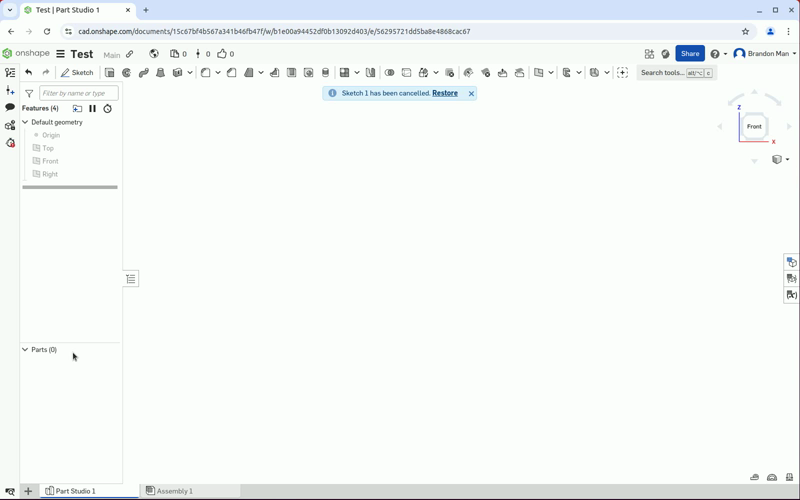
mouse_move(73, 352)
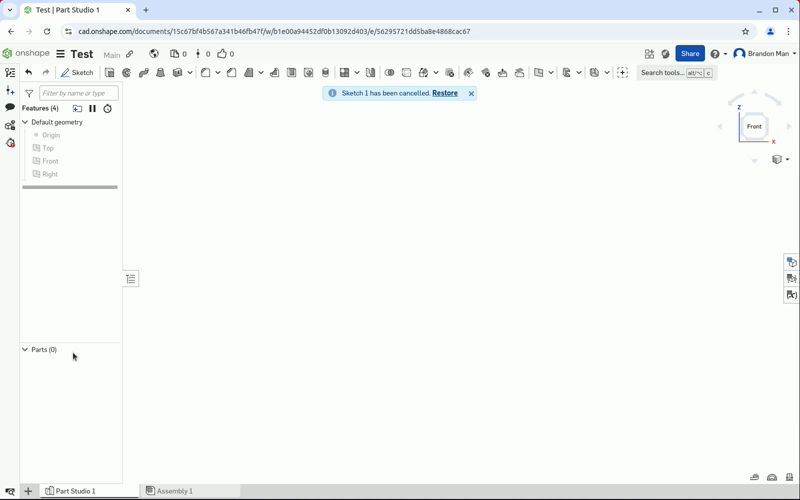
key(shift+y)
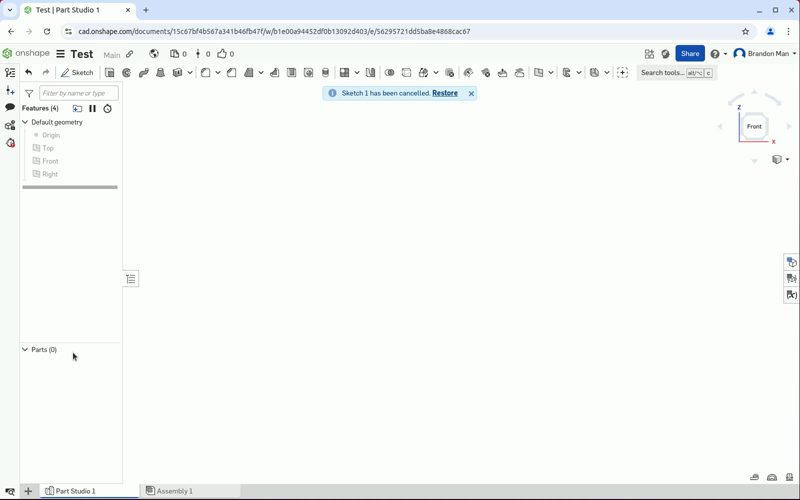
key(shift+s)
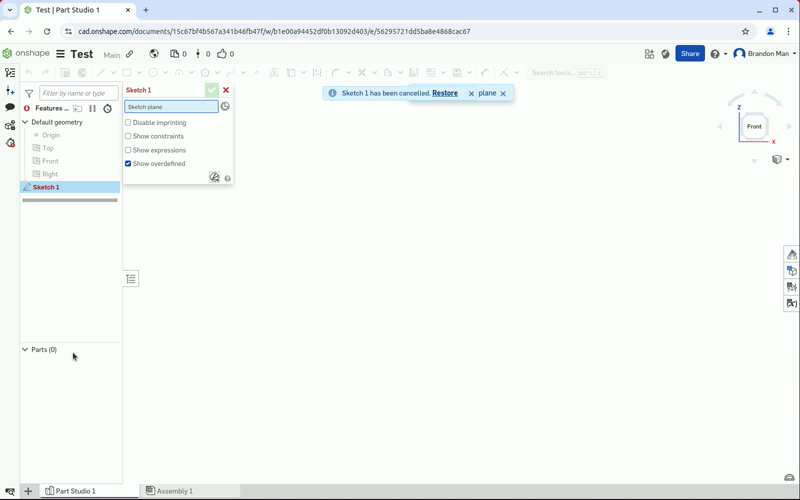
mouse_move(73, 163)
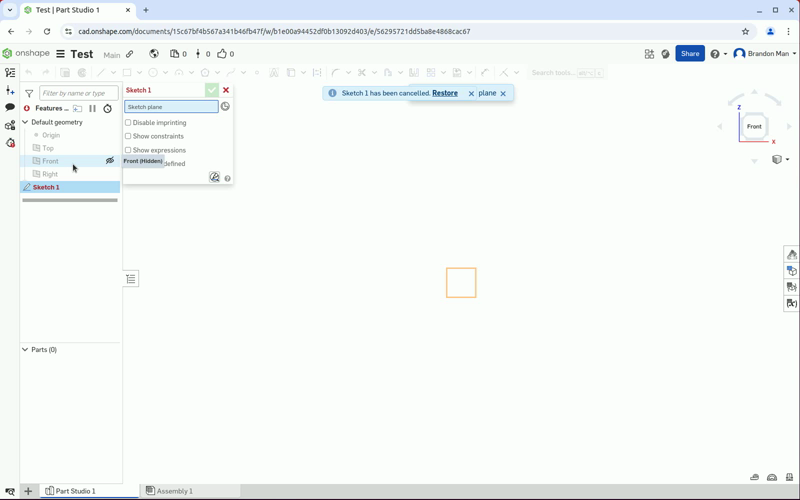
click(73, 163)
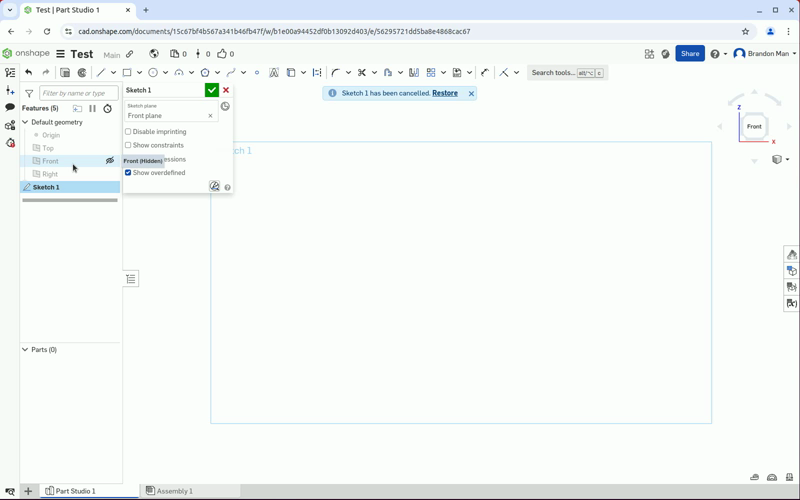
mouse_move(73, 352)
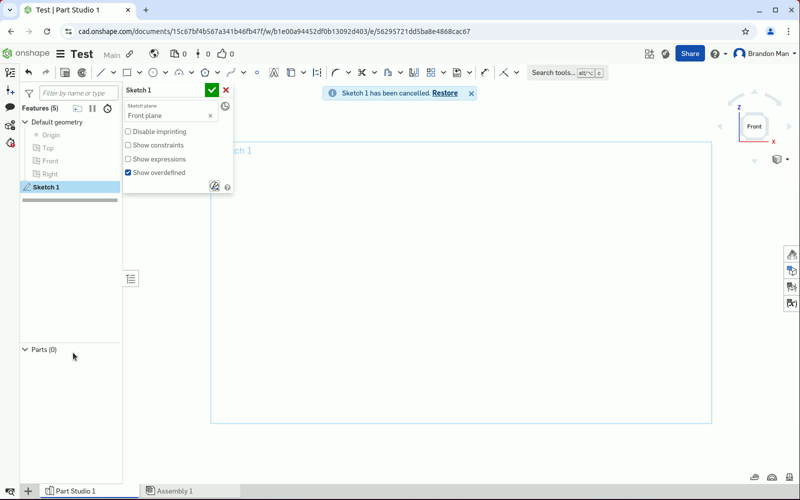
key(y)
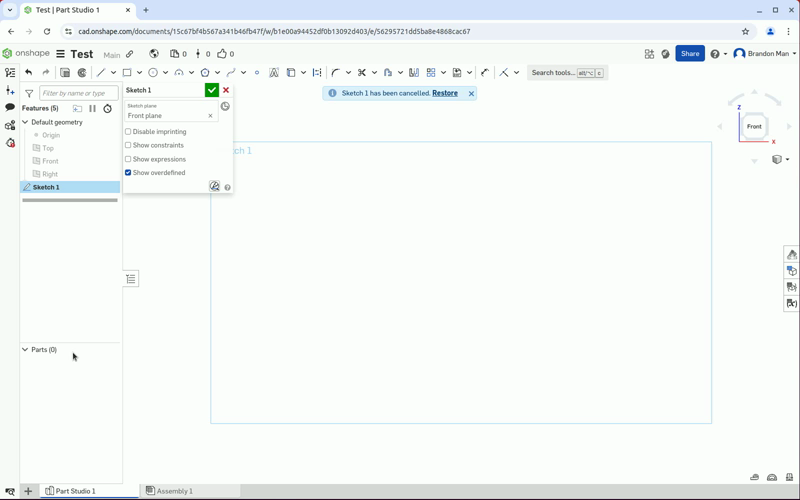
key(c)
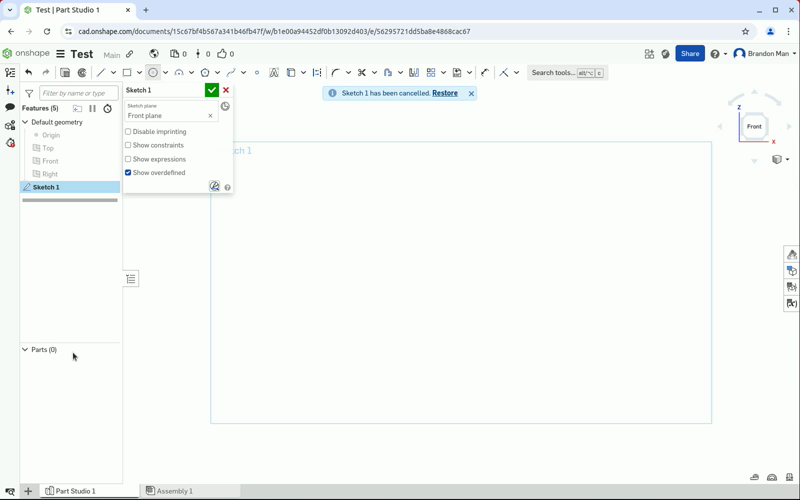
key_down(shift)
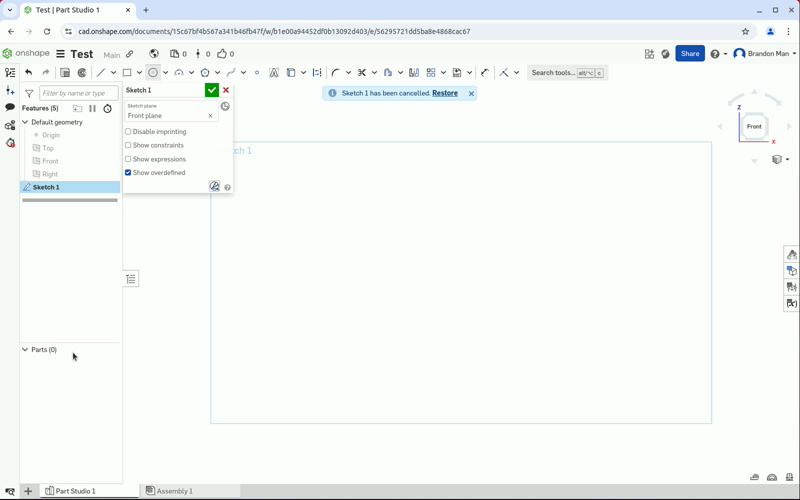
mouse_move(461, 282)
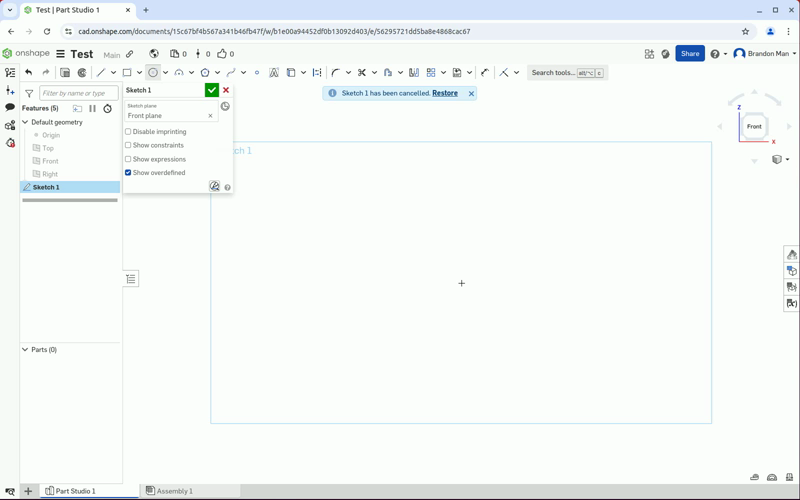
click(461, 282)
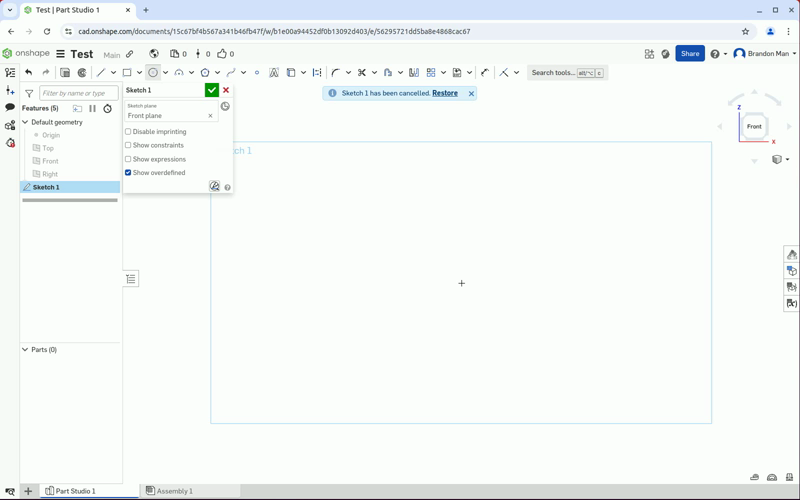
key_up(shift)
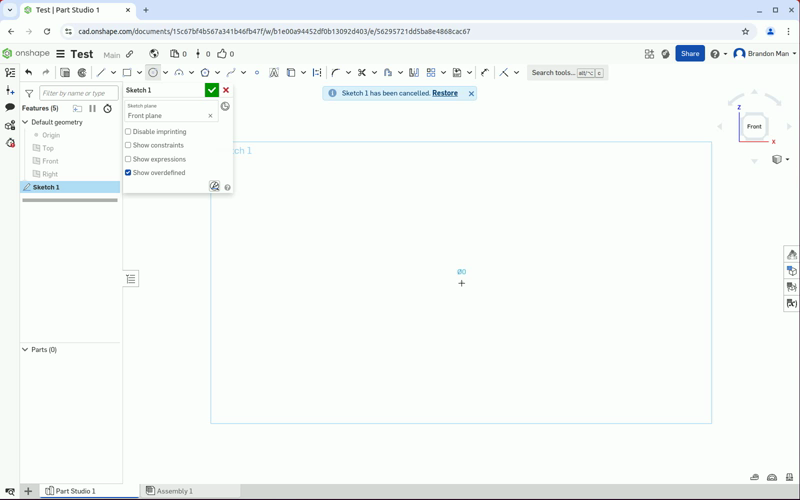
mouse_move(511, 282)
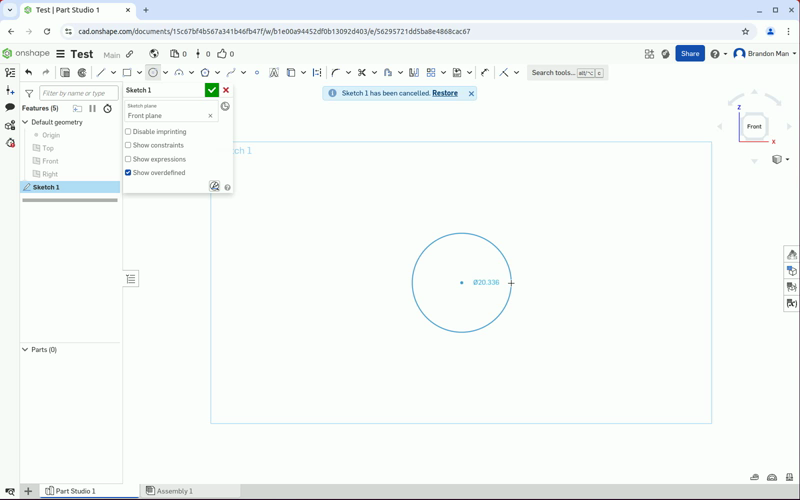
click(511, 282)
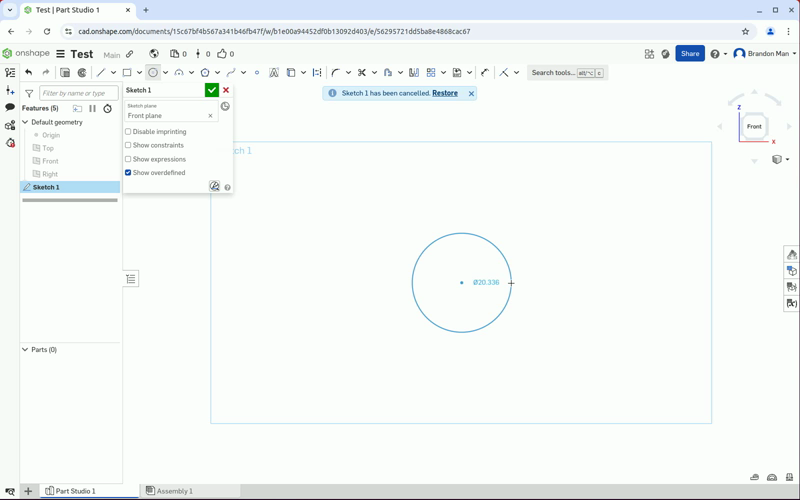
key(esc)
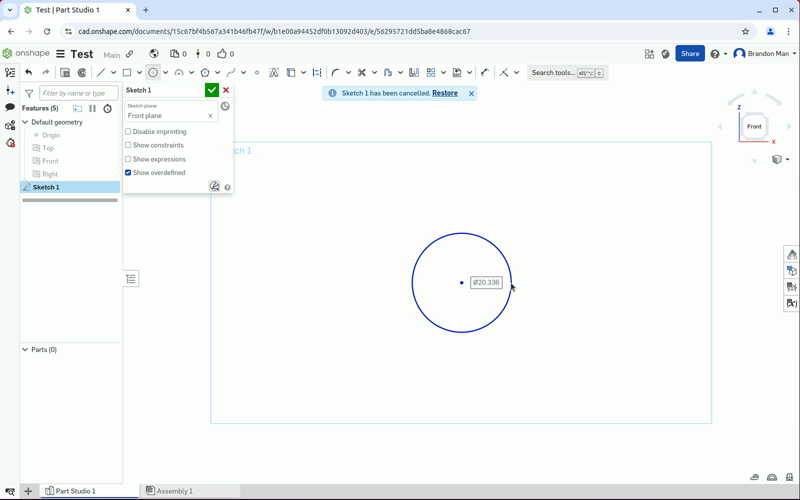
mouse_move(501, 280)
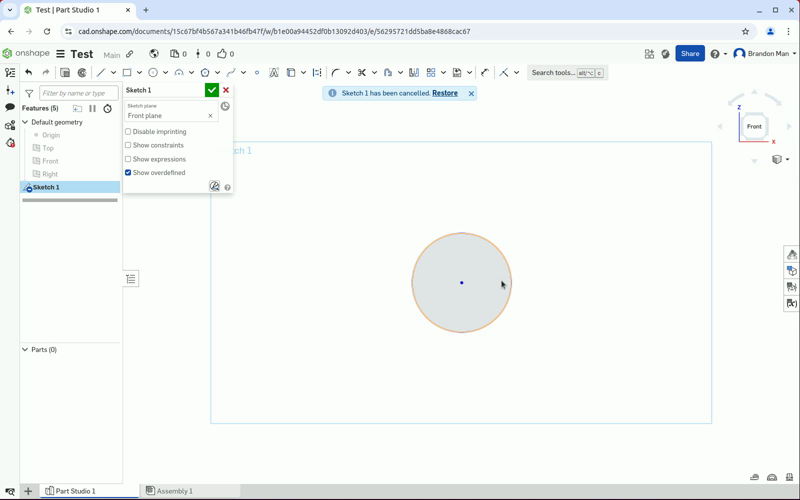
click(501, 280)
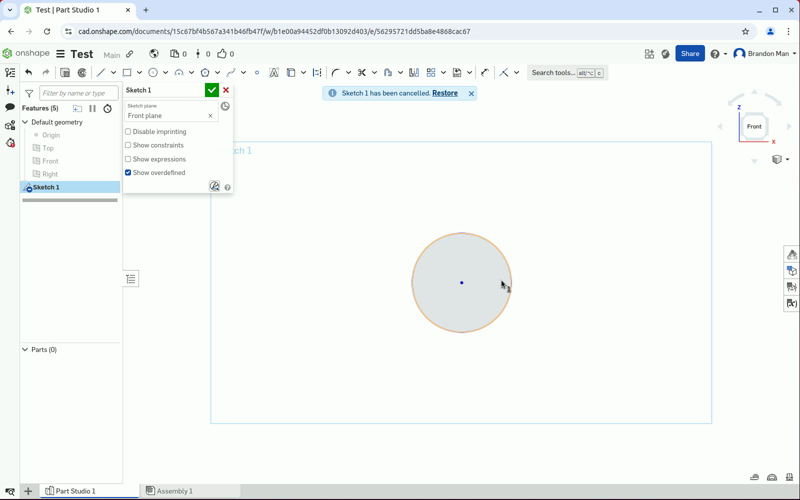
mouse_move(73, 352)
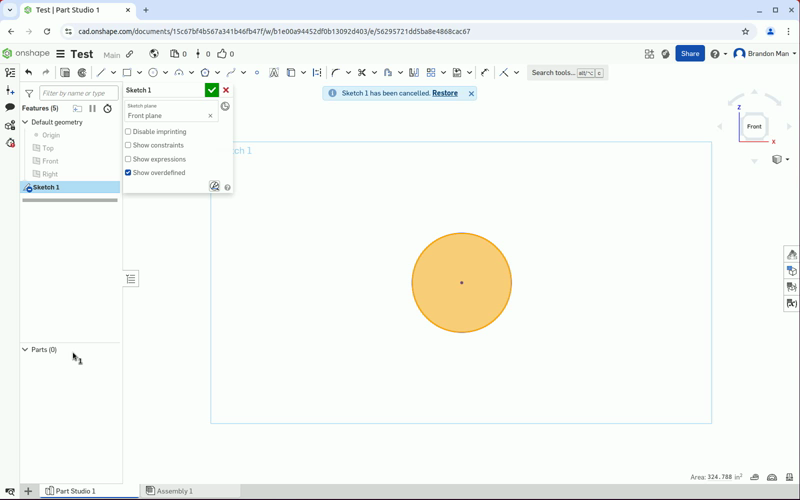
key(shift+y)
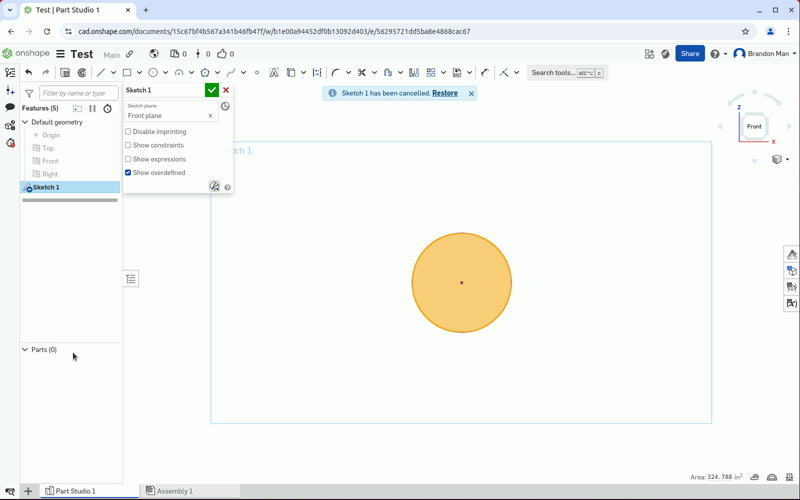
key(shift+e)
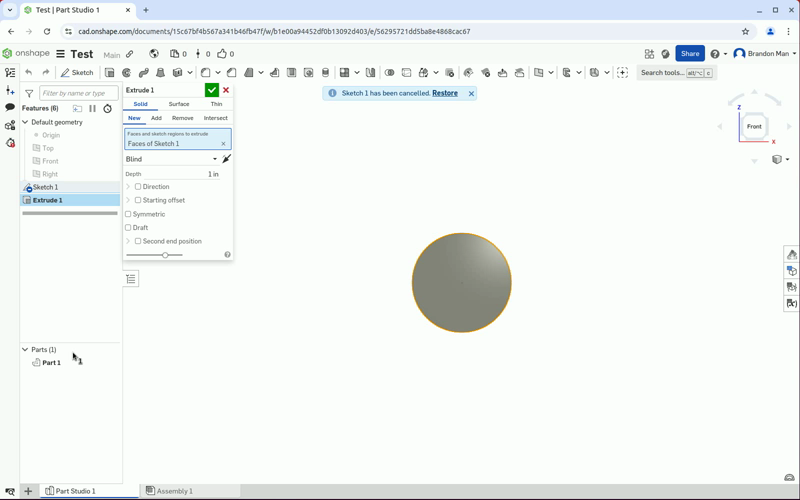
mouse_move(143, 106)
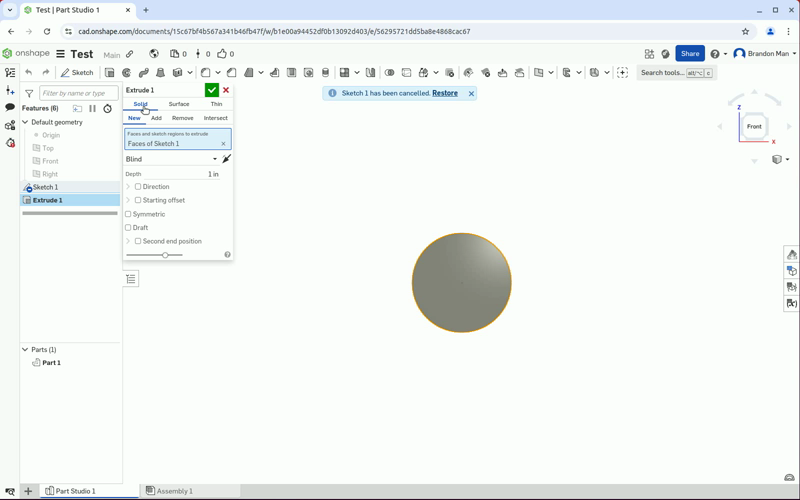
click(143, 106)
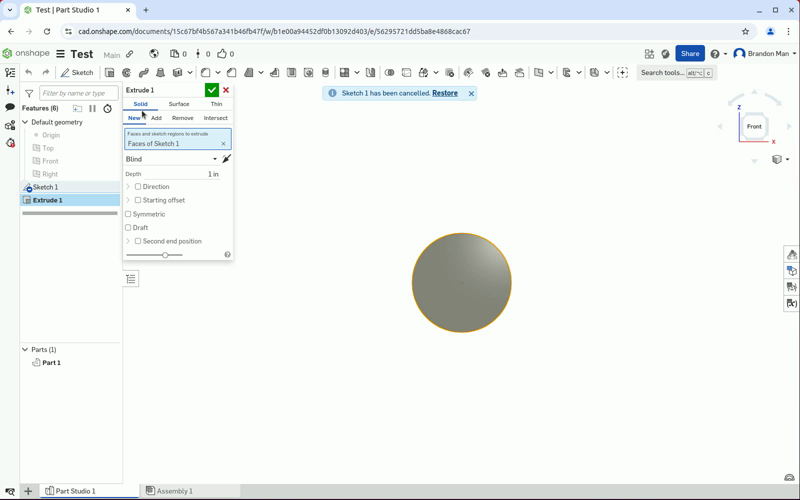
mouse_move(137, 120)
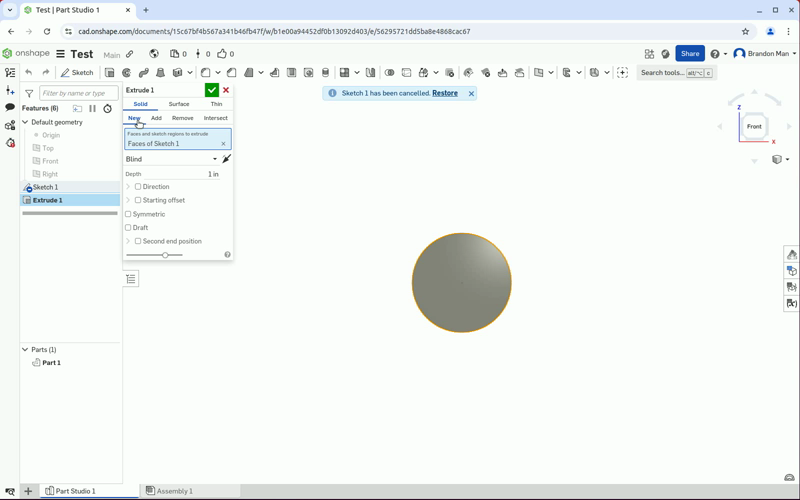
click(137, 120)
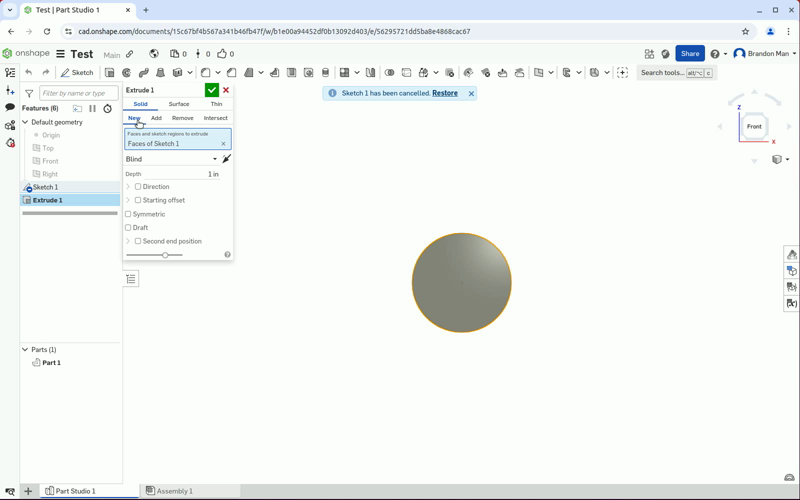
key(tab, 4)
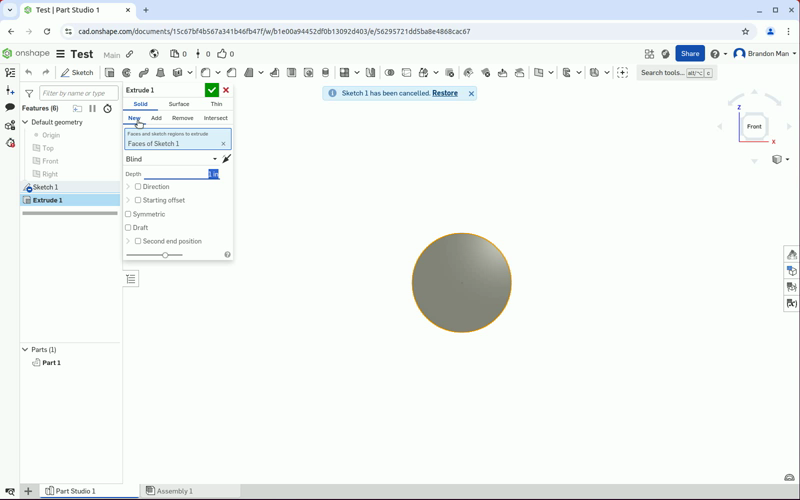
text(23.108)
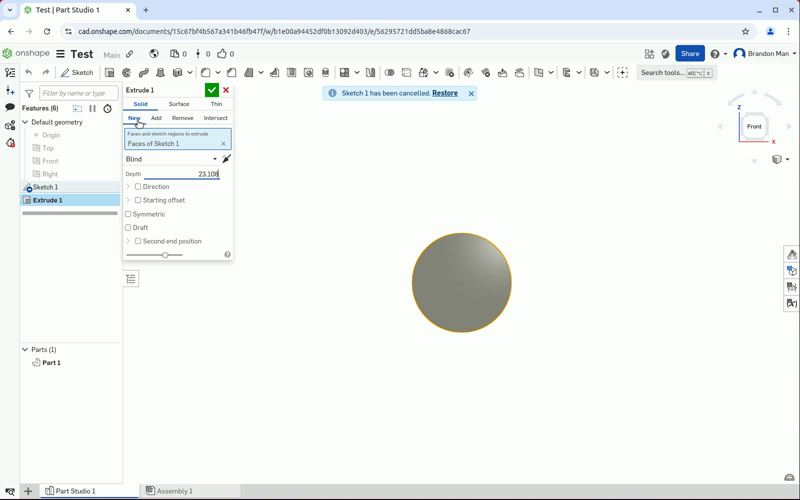
key(enter)
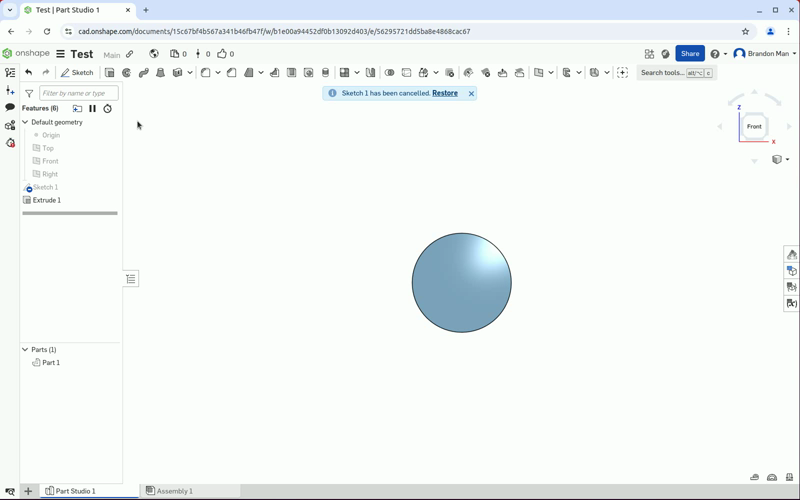
key(shift+h)
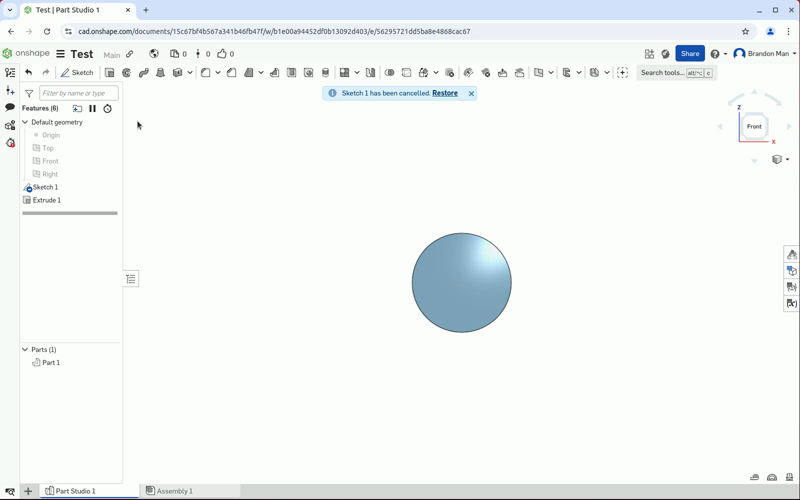
key(shift+h)
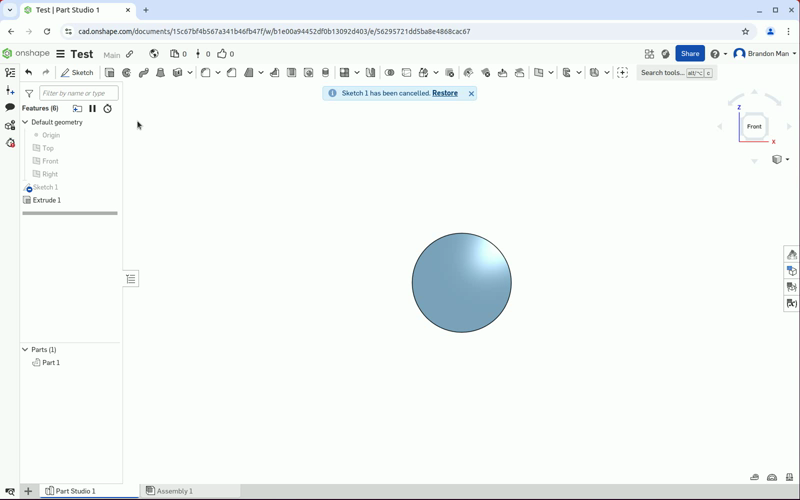
mouse_move(73, 189)
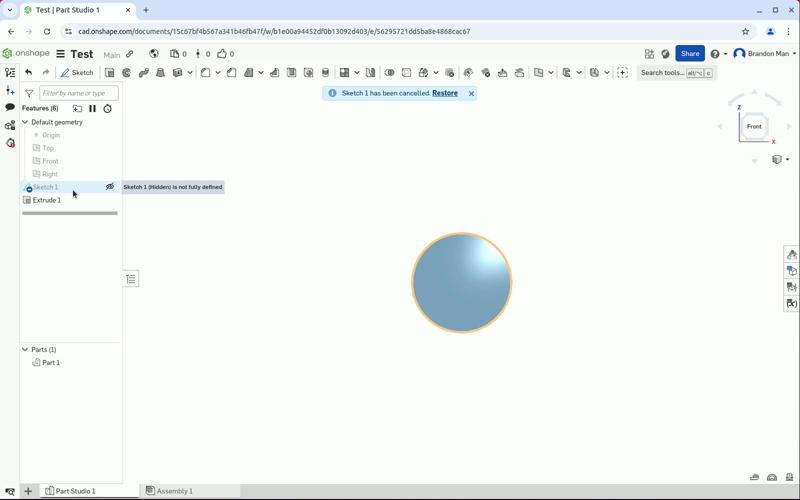
click(73, 189)
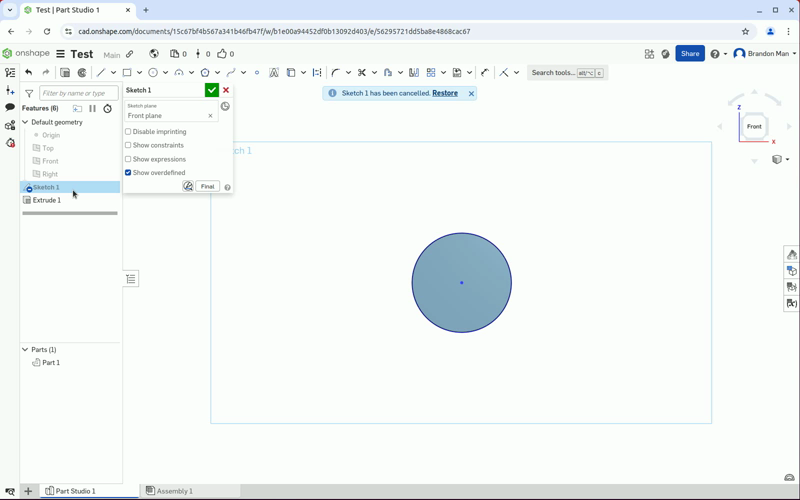
mouse_move(229, 92)
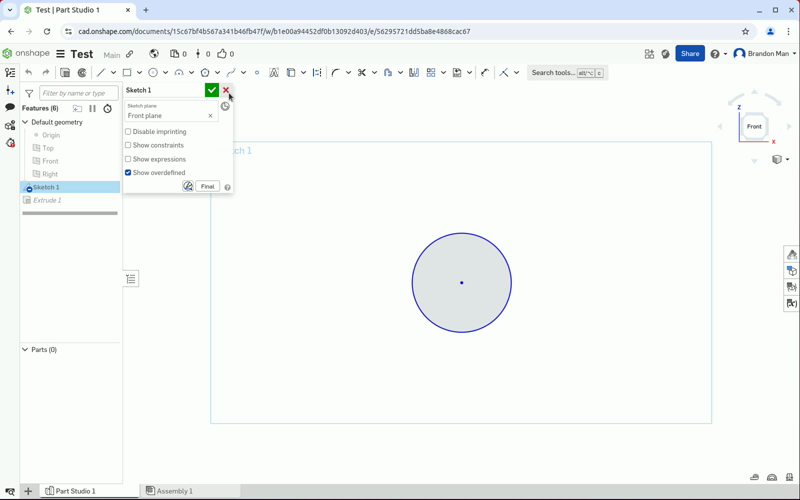
click(229, 92)
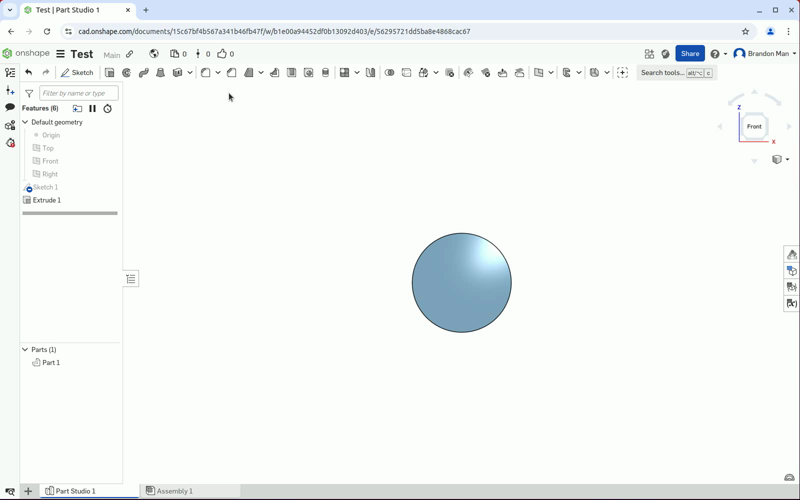
mouse_move(541, 75)
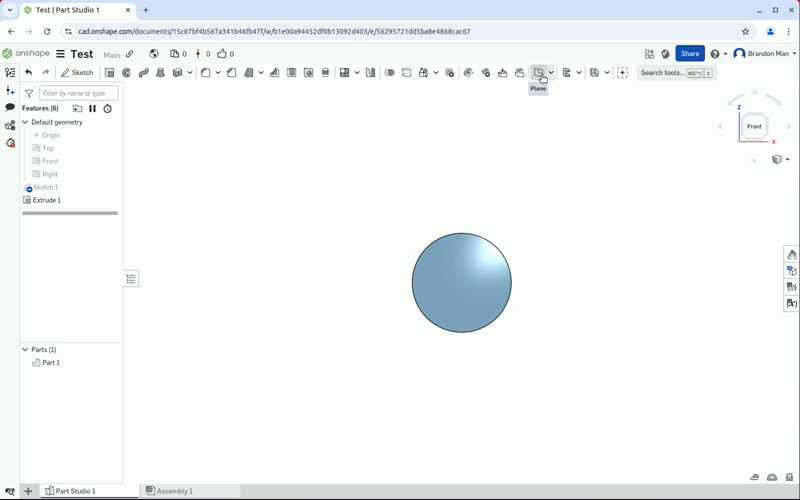
click(541, 75)
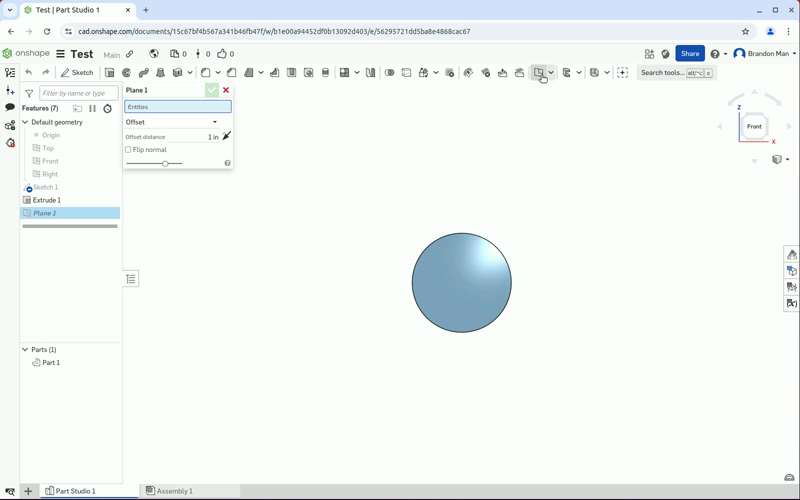
mouse_move(73, 163)
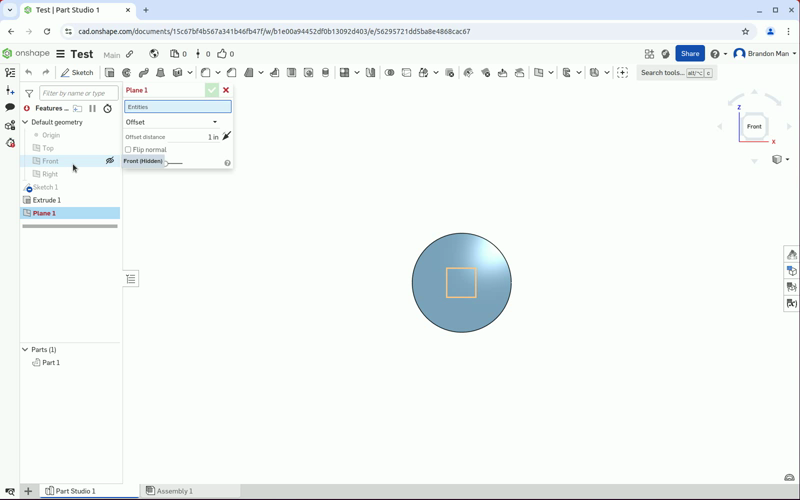
click(73, 163)
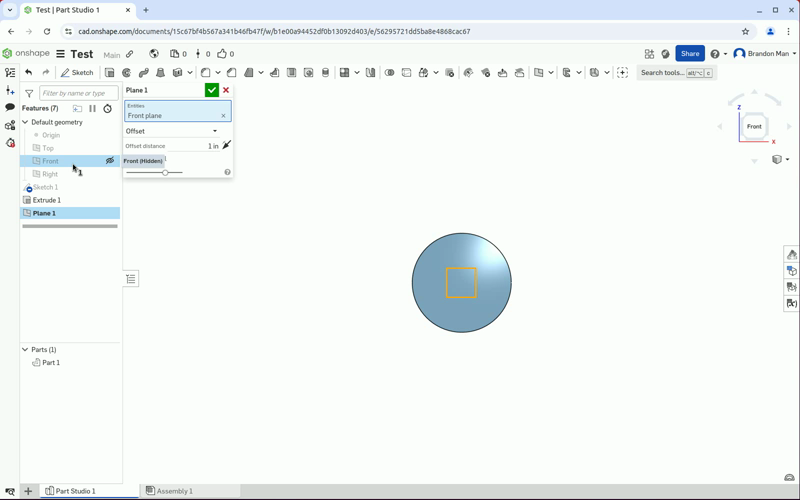
key(tab, 2)
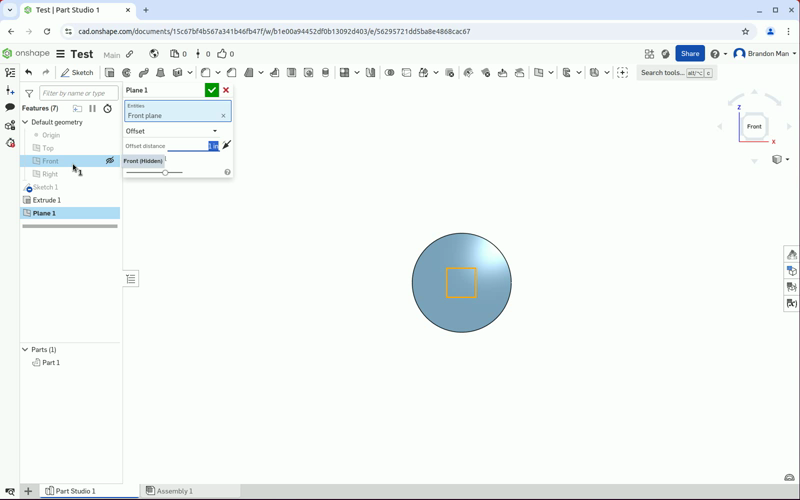
text(23.108)
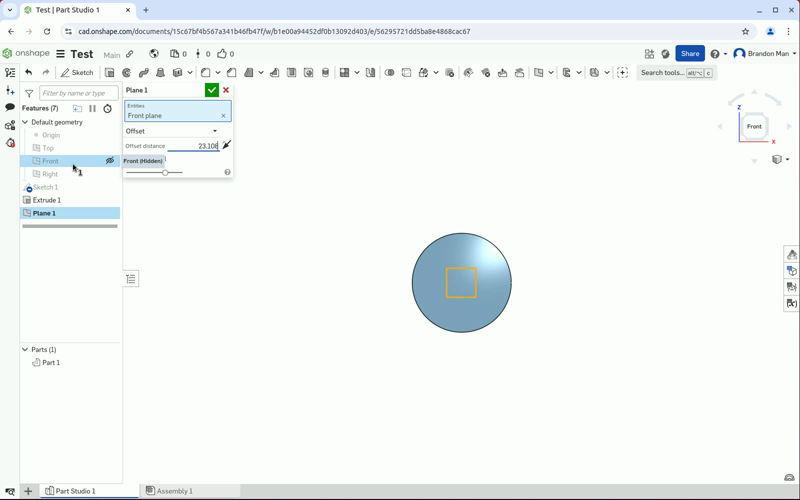
key(enter, 2)
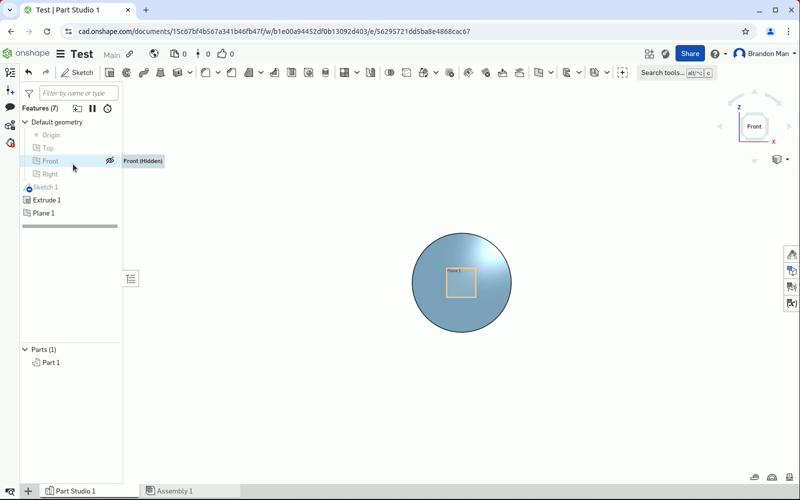
key(shift+s)
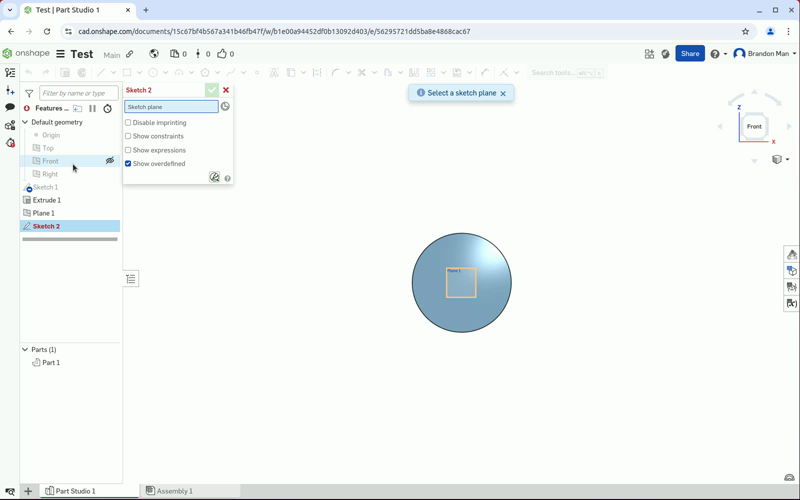
mouse_move(73, 215)
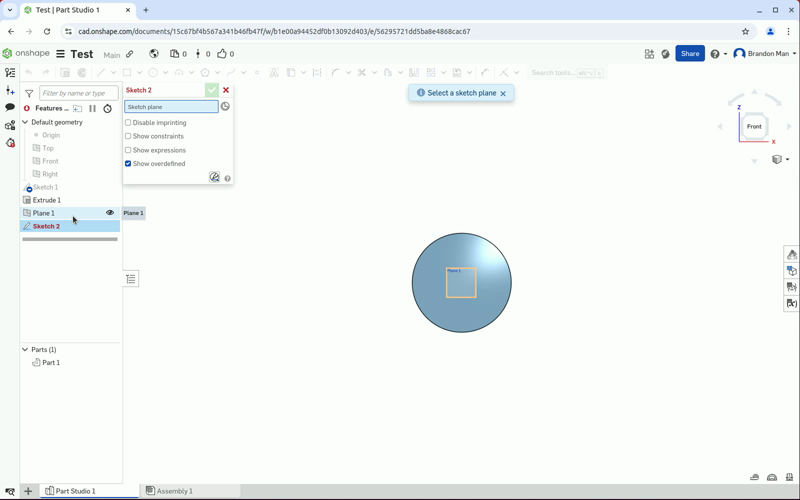
click(73, 215)
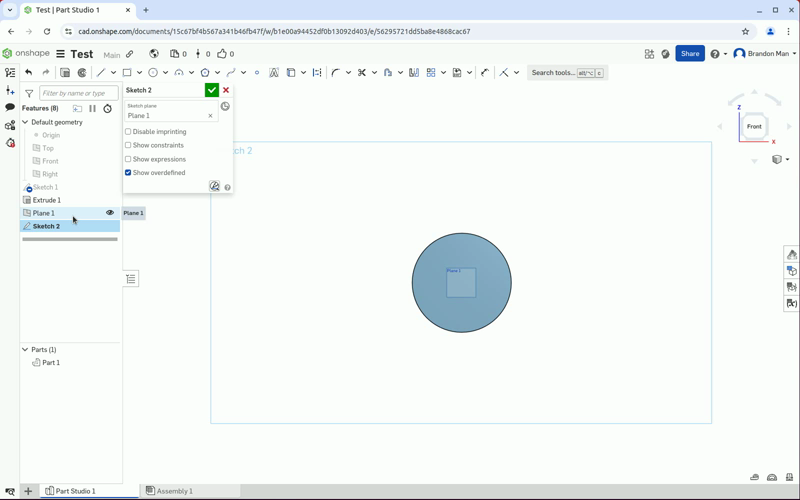
mouse_move(73, 352)
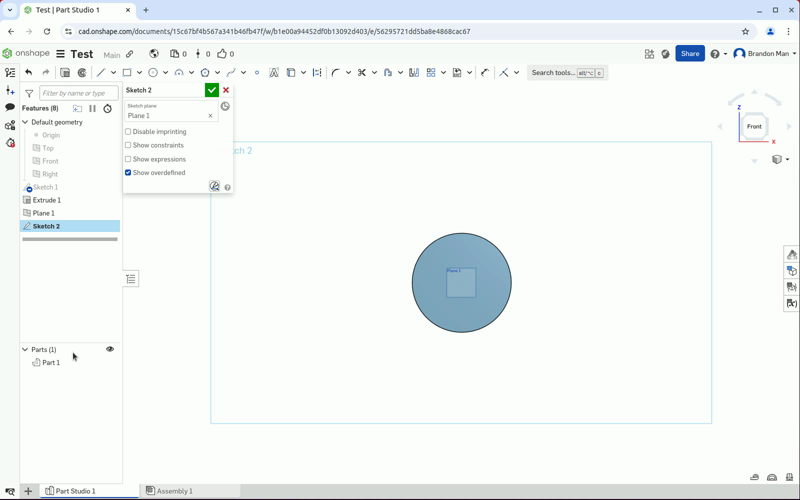
key(y)
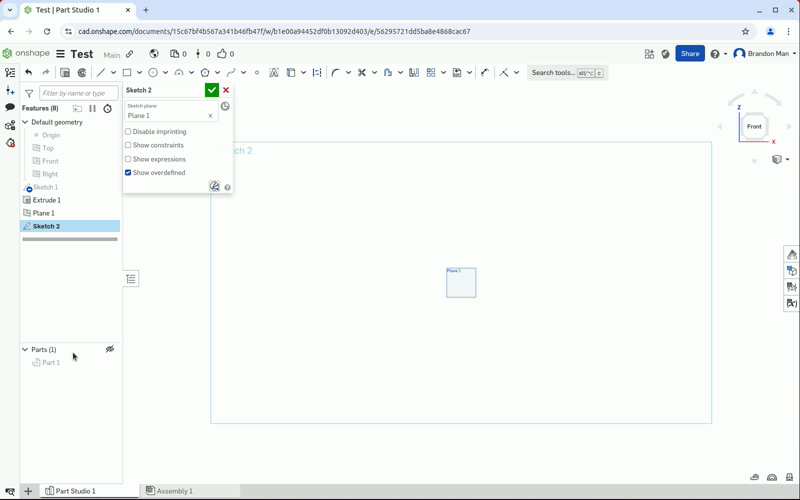
key(c)
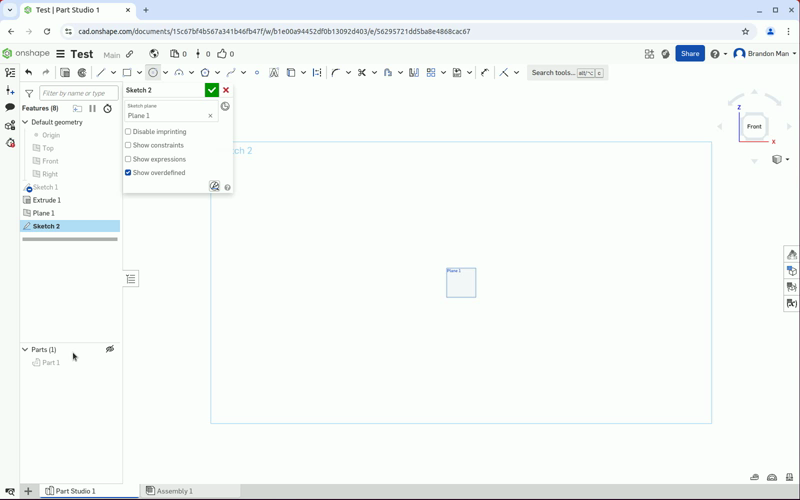
key_down(shift)
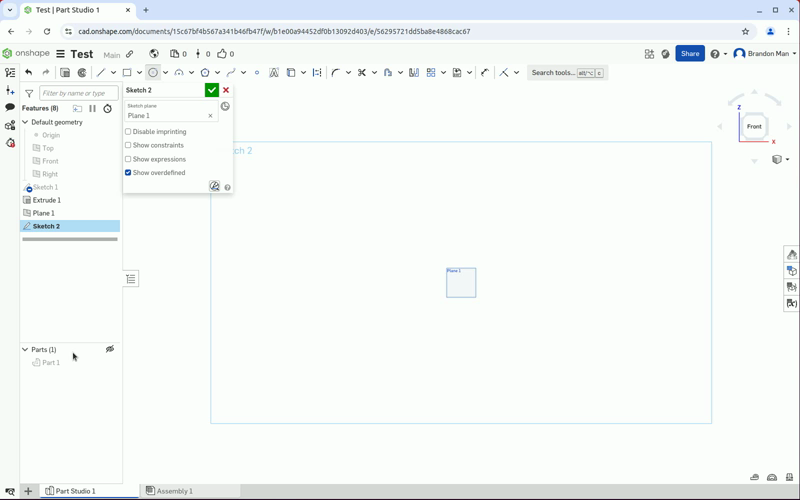
mouse_move(461, 282)
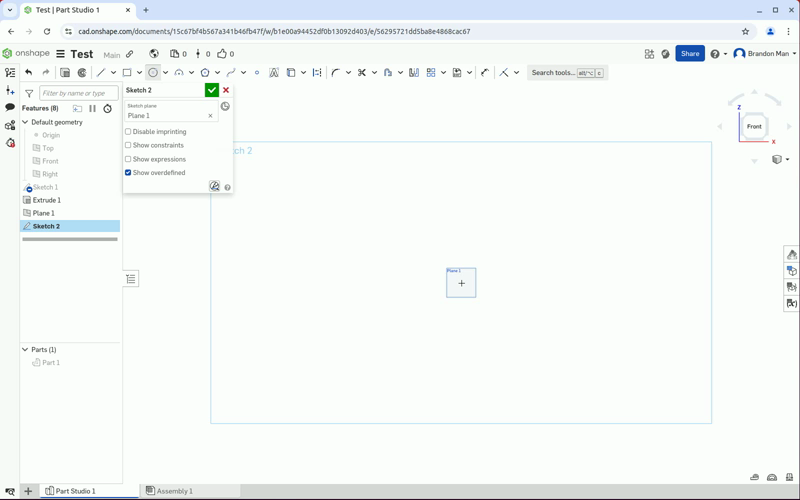
click(461, 282)
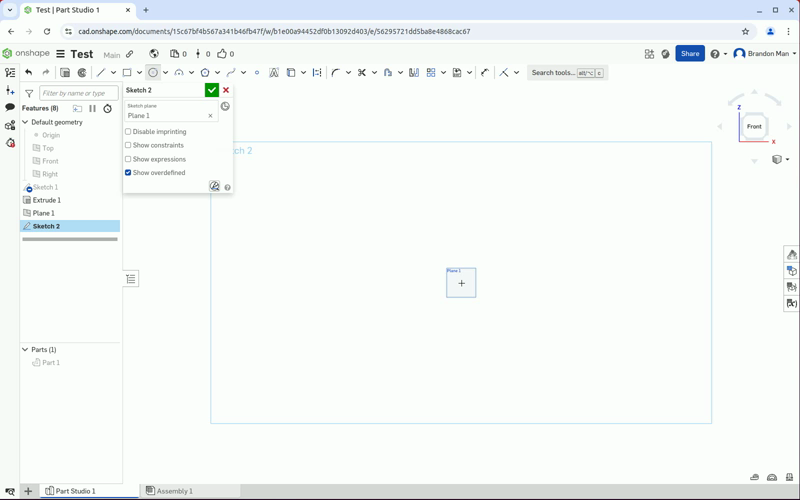
key_up(shift)
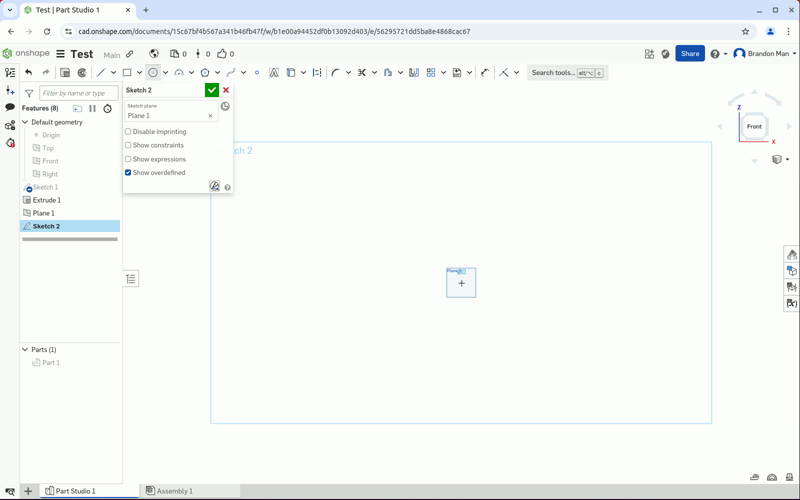
mouse_move(497, 282)
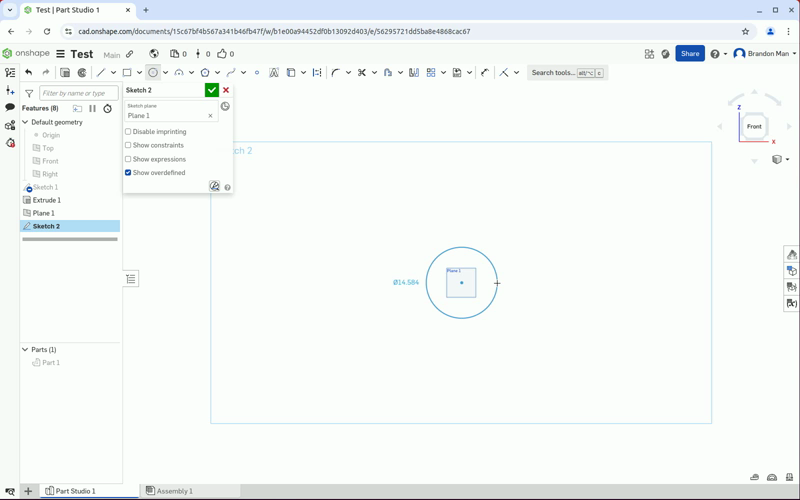
click(497, 282)
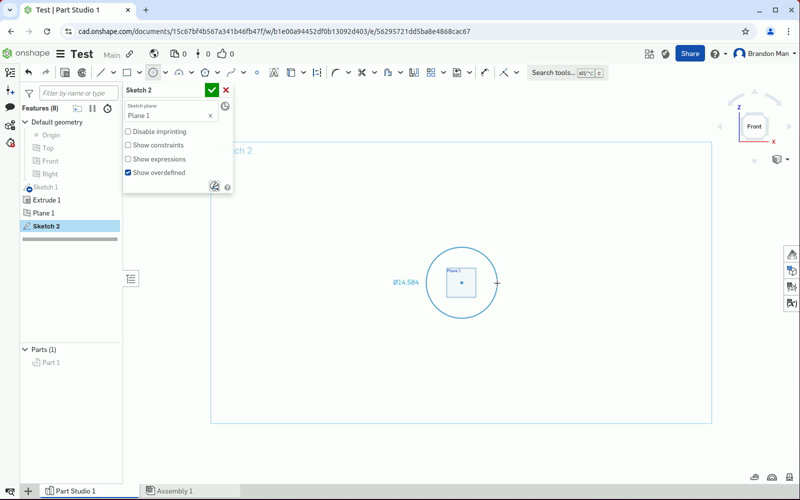
key(esc)
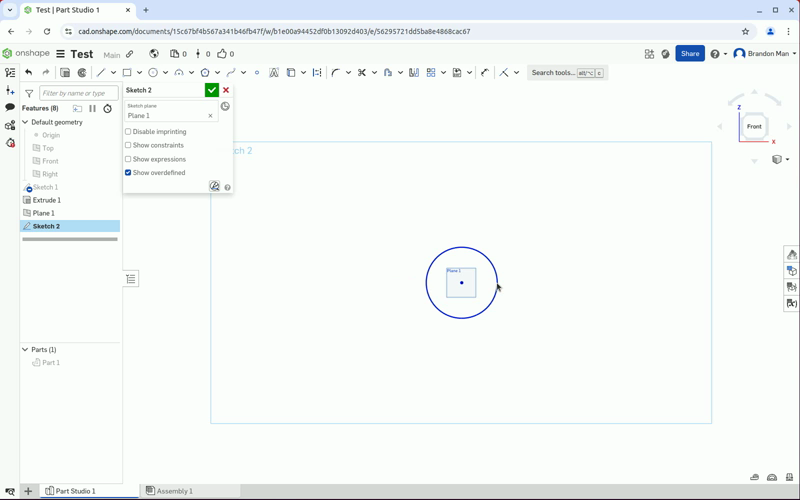
mouse_move(483, 294)
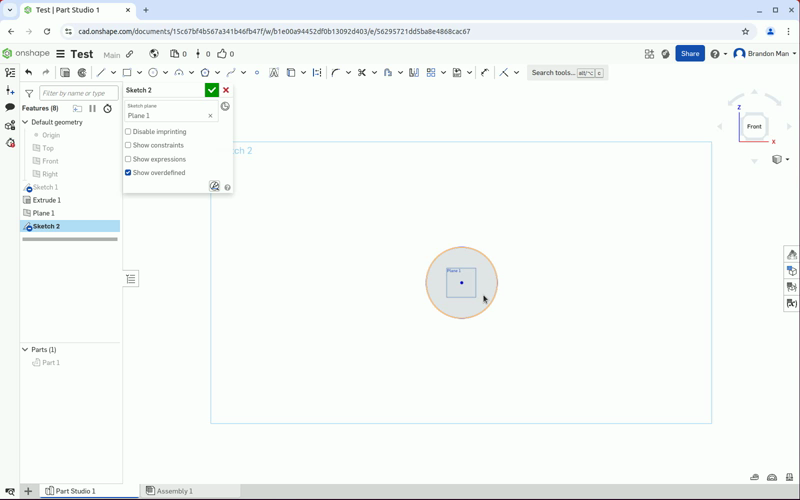
click(483, 294)
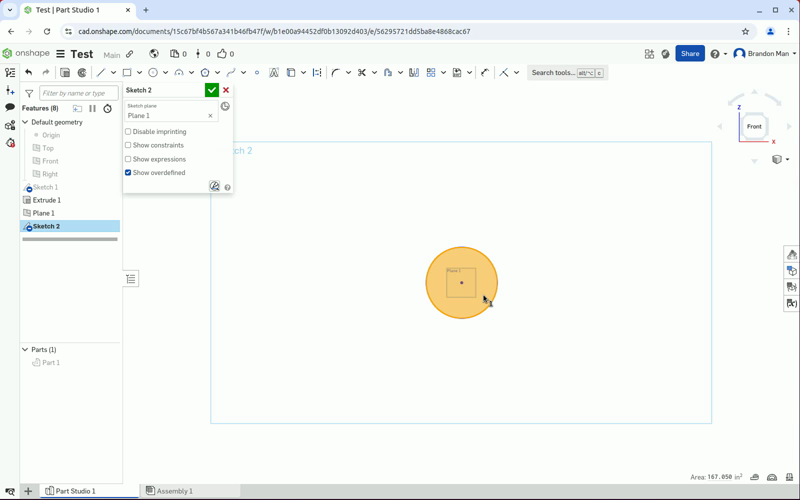
mouse_move(73, 352)
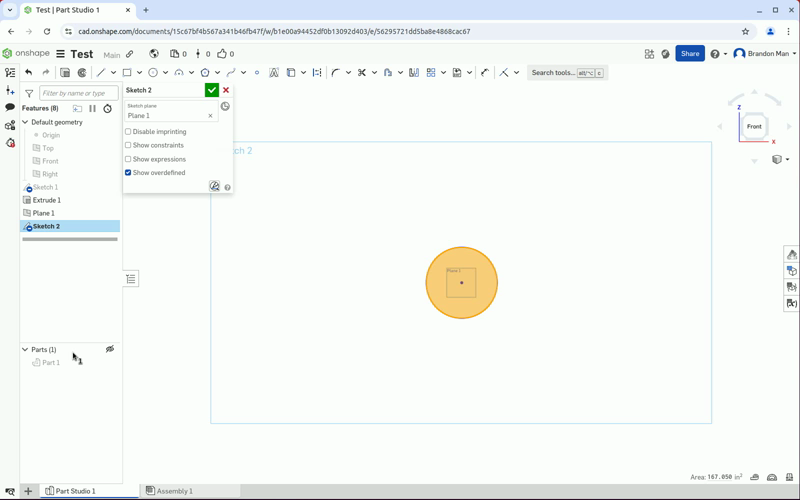
key(shift+y)
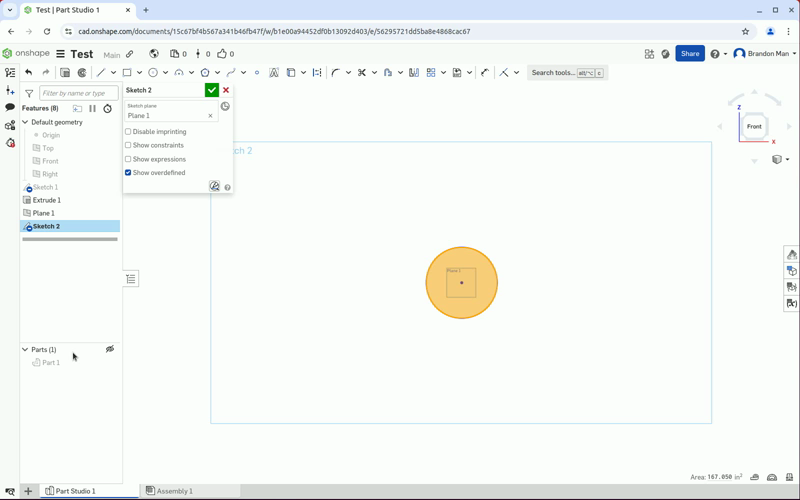
key(shift+e)
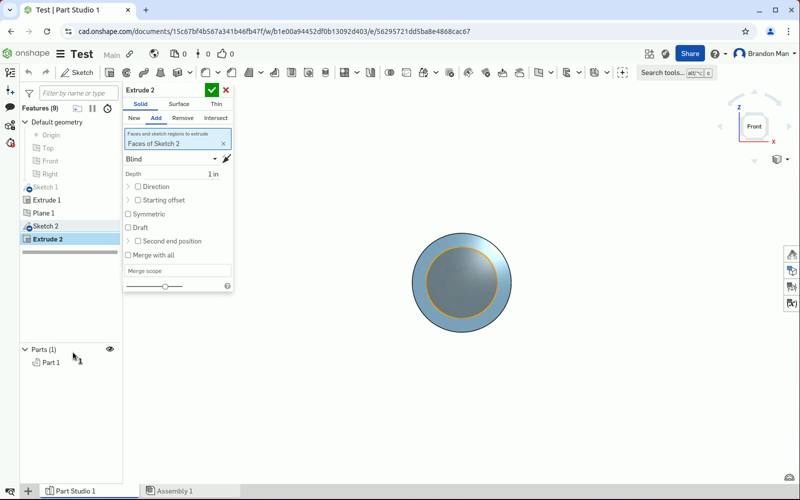
mouse_move(143, 106)
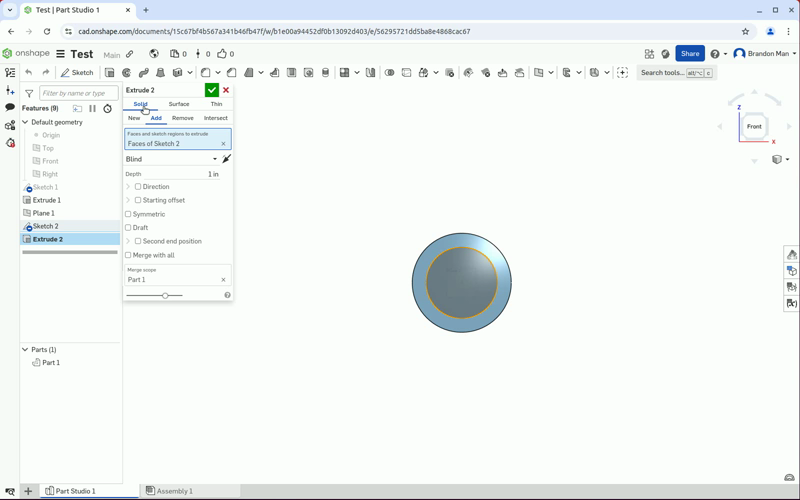
click(143, 106)
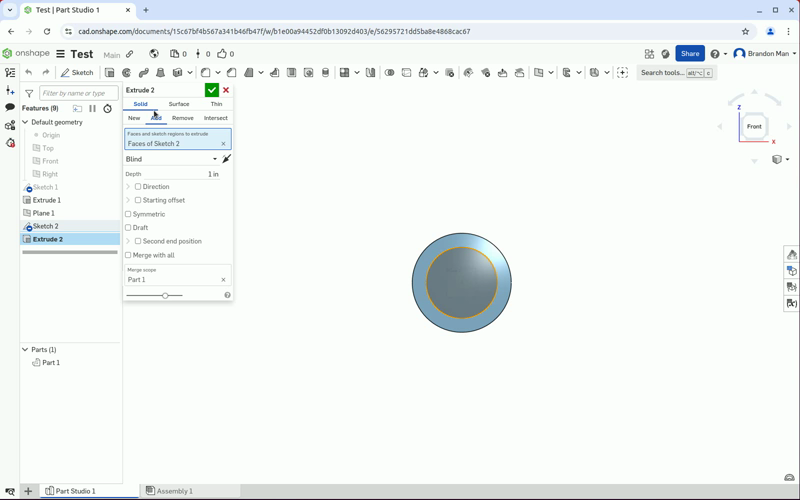
mouse_move(186, 120)
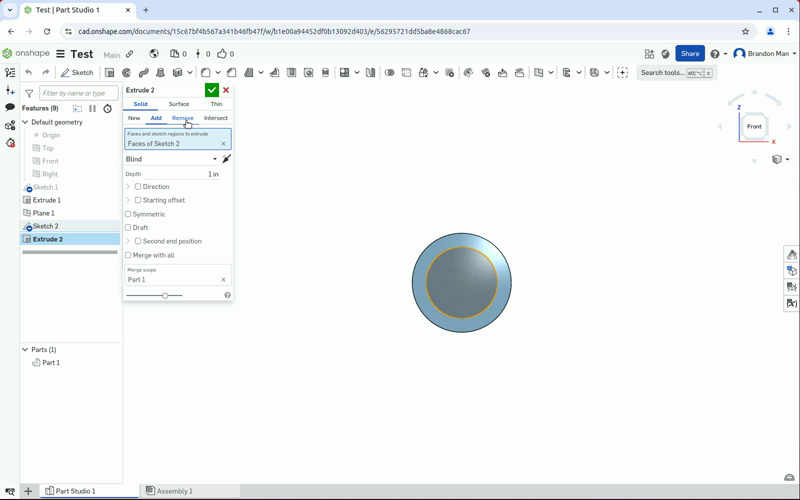
click(186, 120)
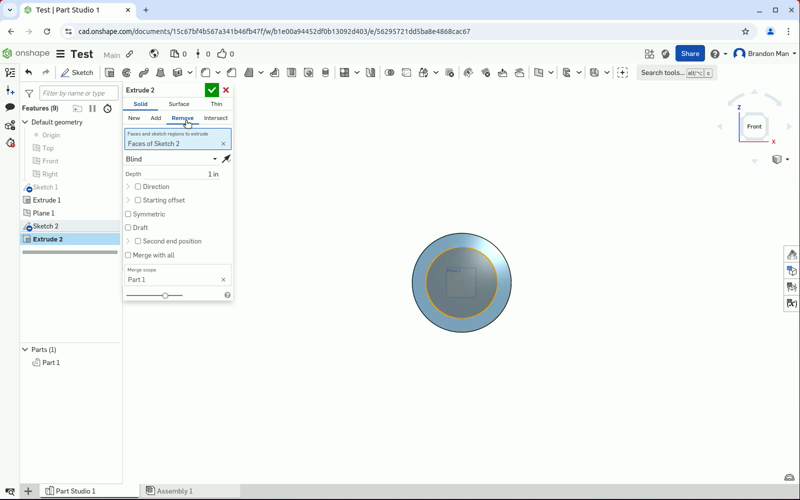
key(tab, 4)
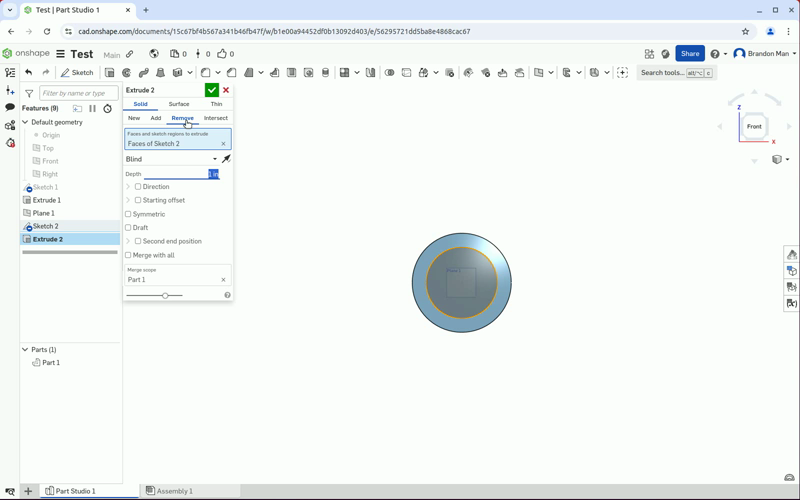
text(18.775)
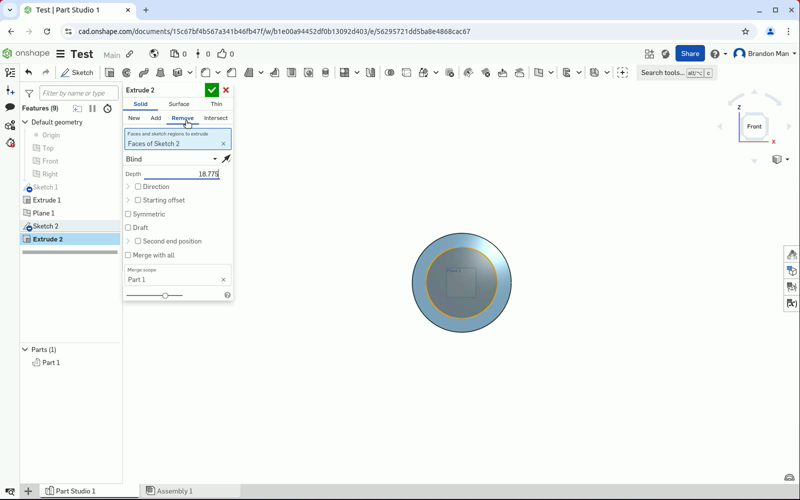
key(tab, 6)
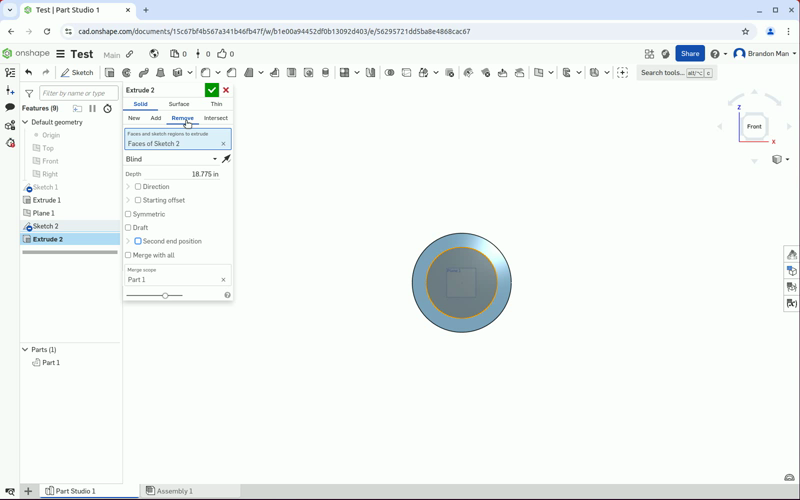
key(space)
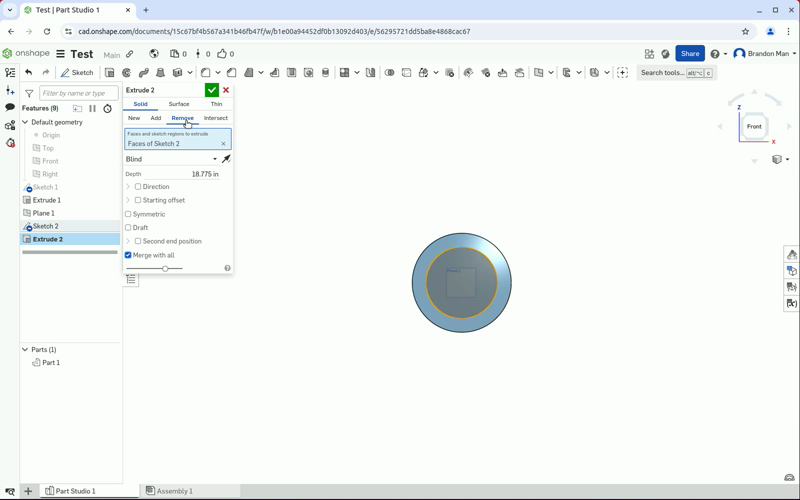
key(enter)
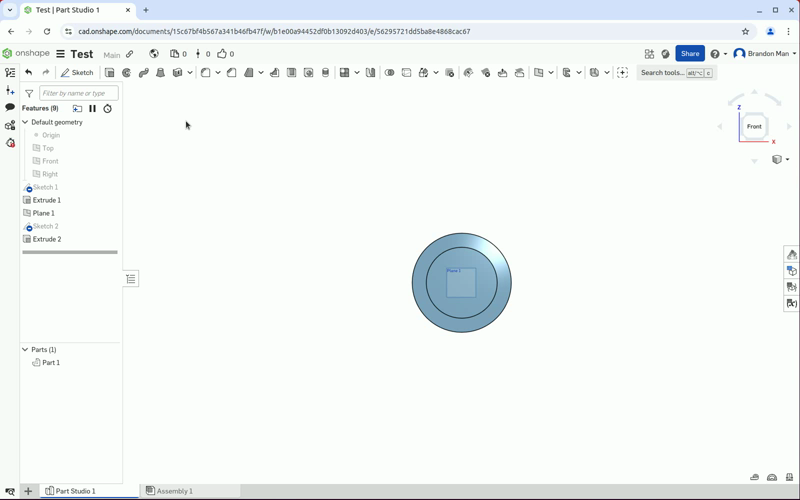
key(shift+h)
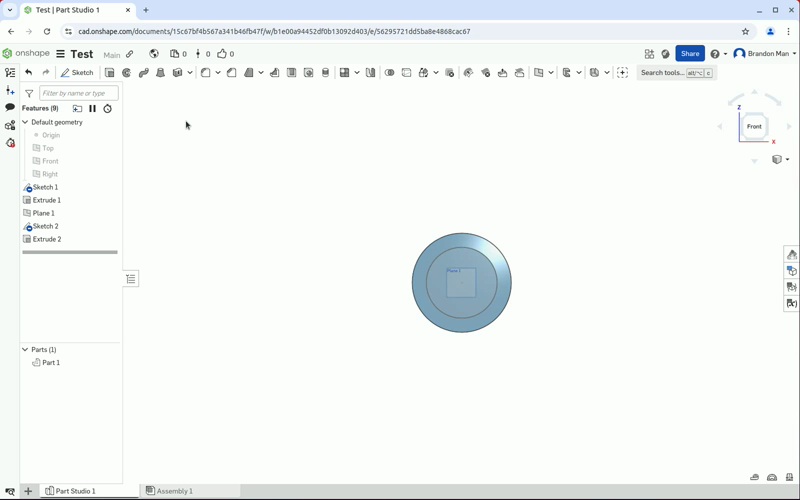
key(shift+h)
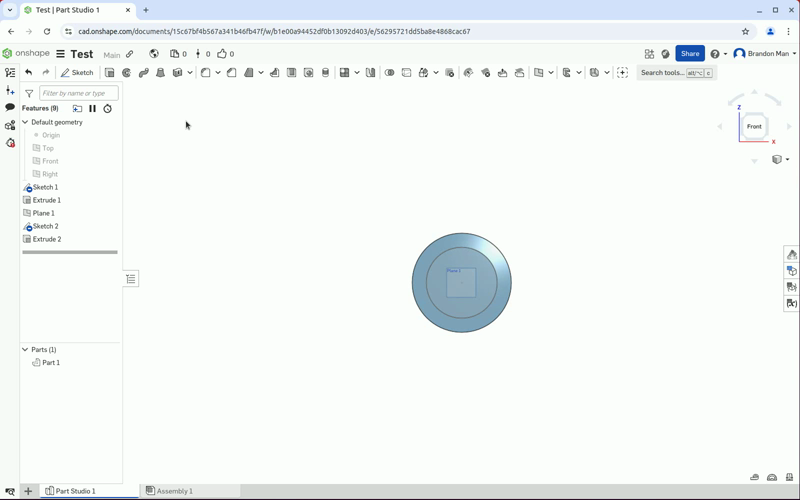
key(shift+7)
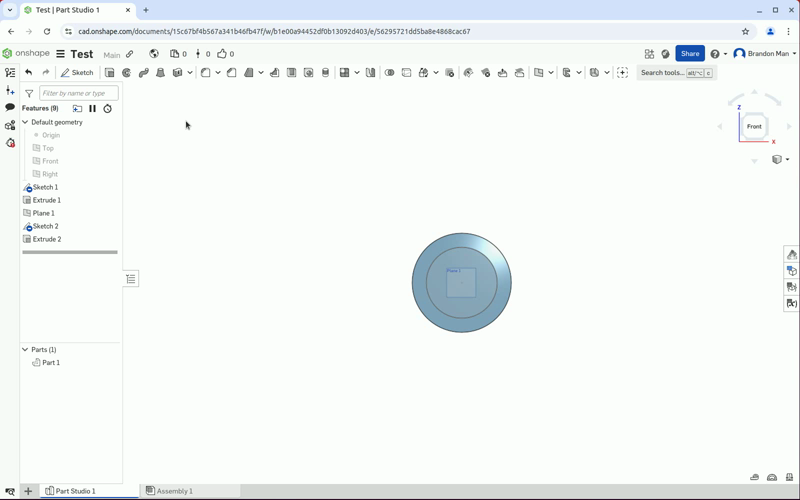
key(left, 2)
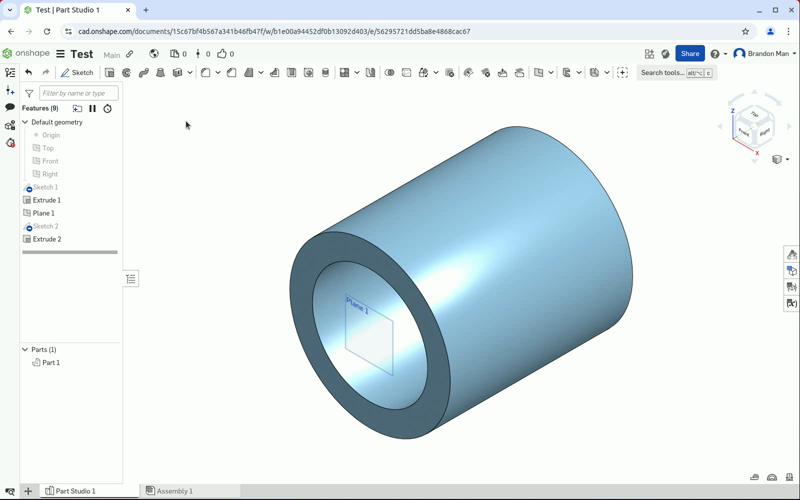
key(down, 2)
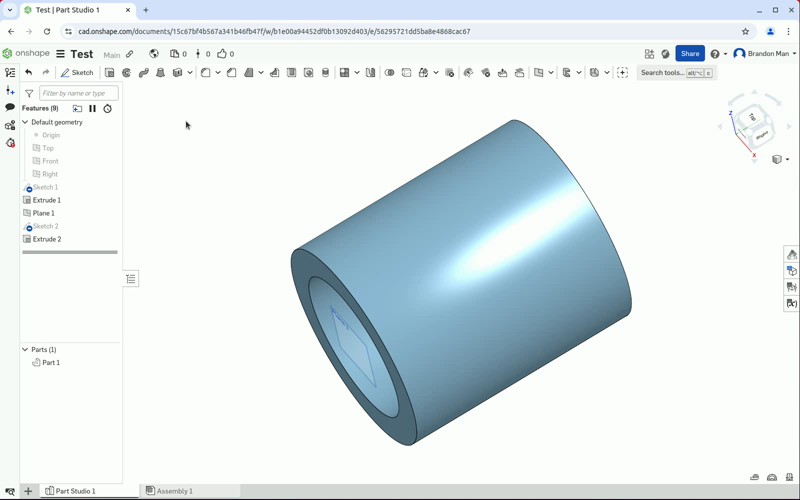
key(up, 2)
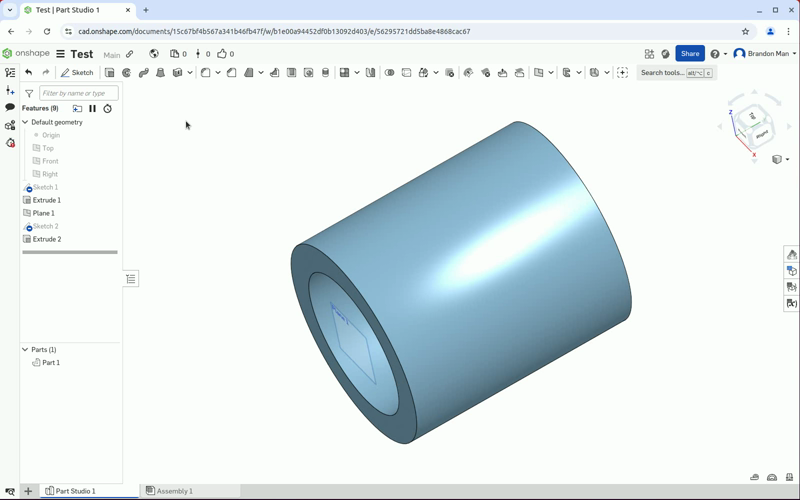
key(right, 2)
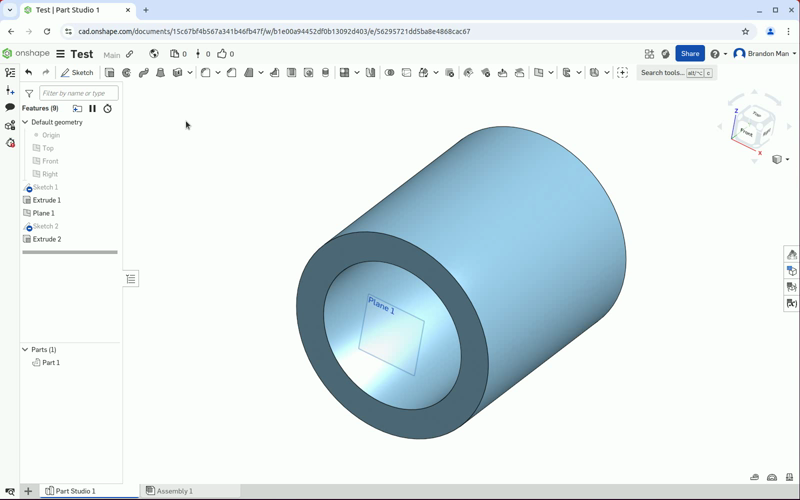
mouse_move(73, 189)
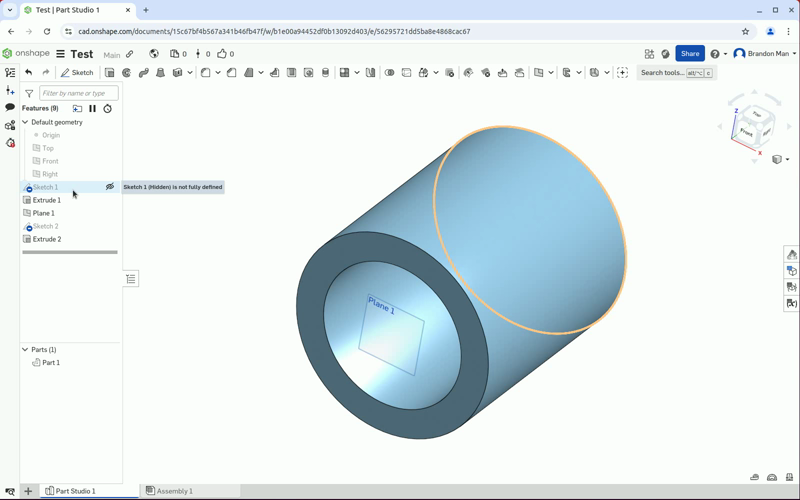
click(73, 189)